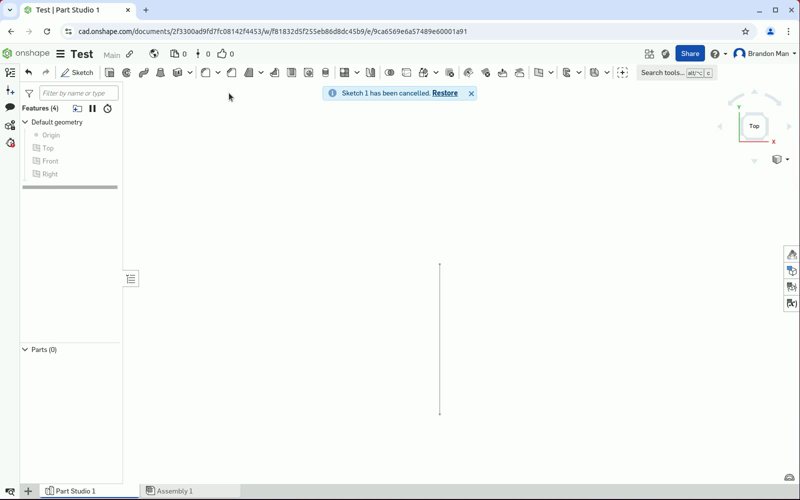
key(shift+h)
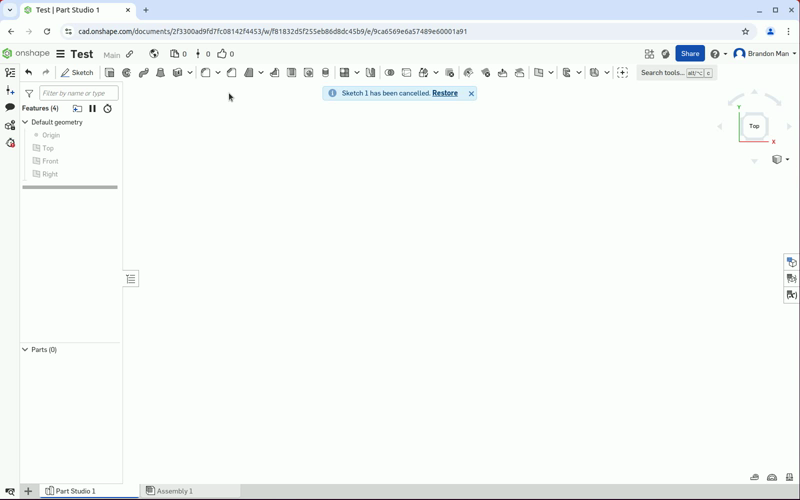
mouse_move(73, 352)
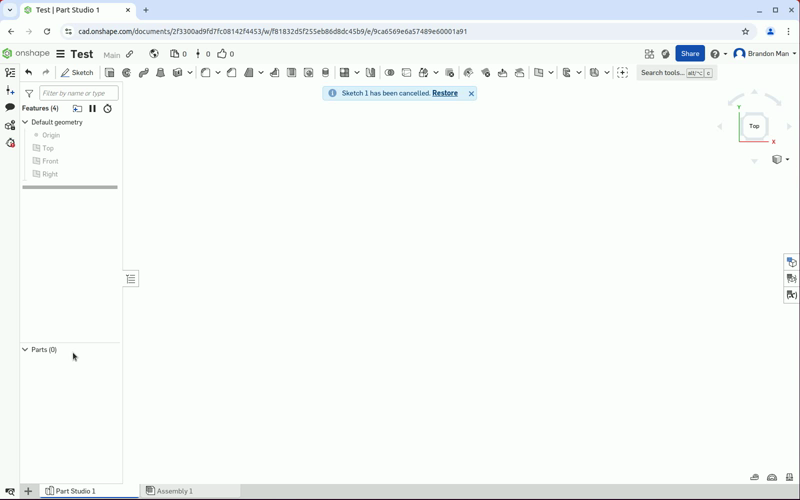
key(y)
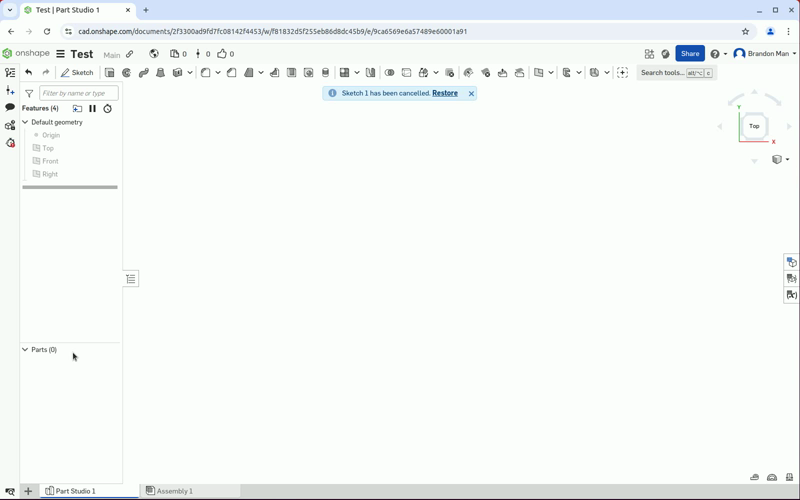
key(shift+p)
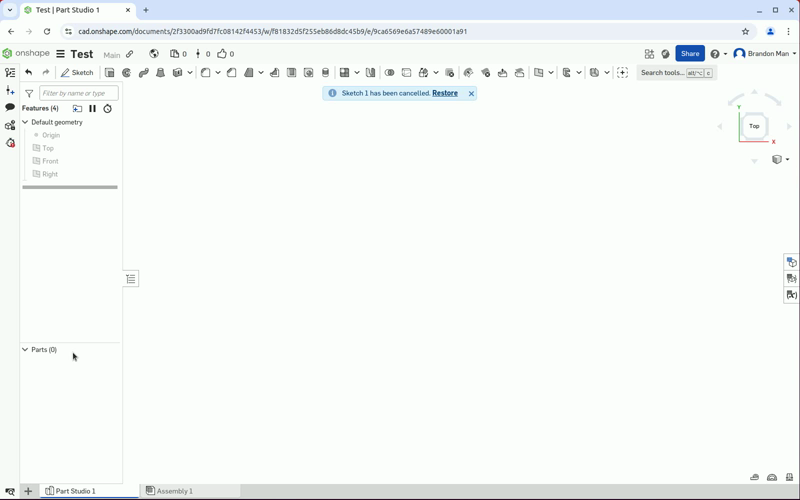
key(space)
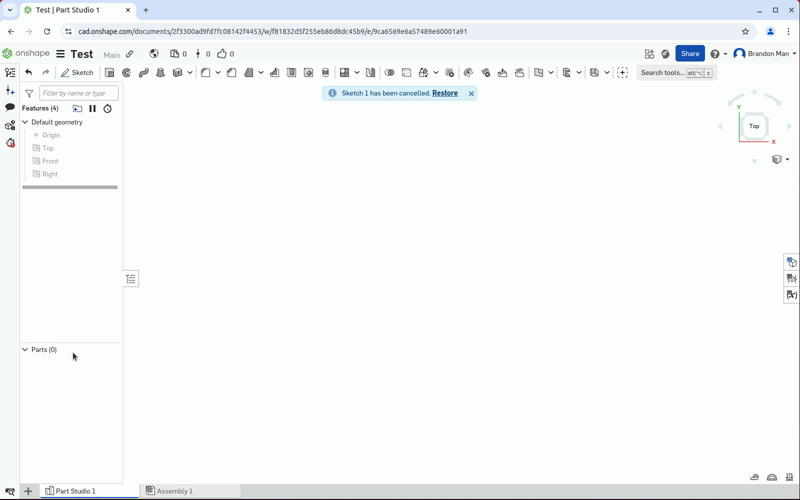
key_down(shift)
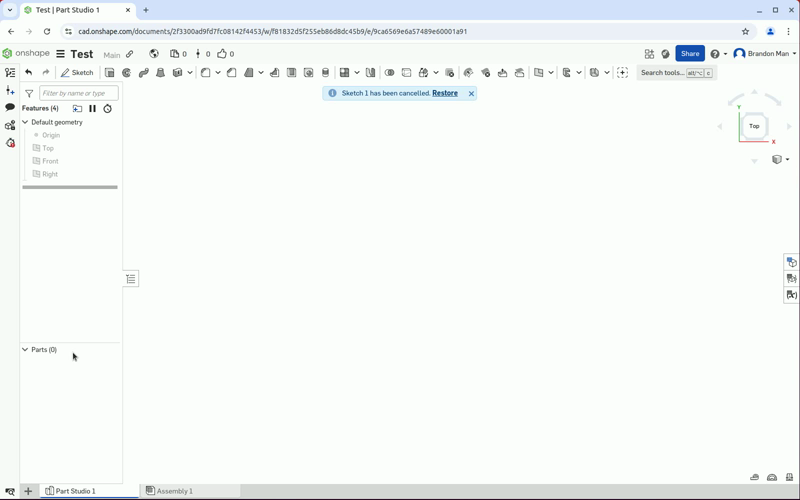
key(up)
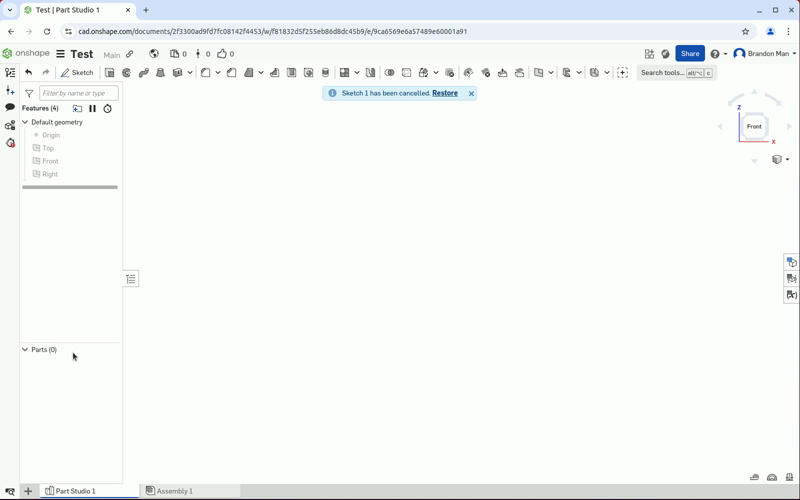
key_up(shift)
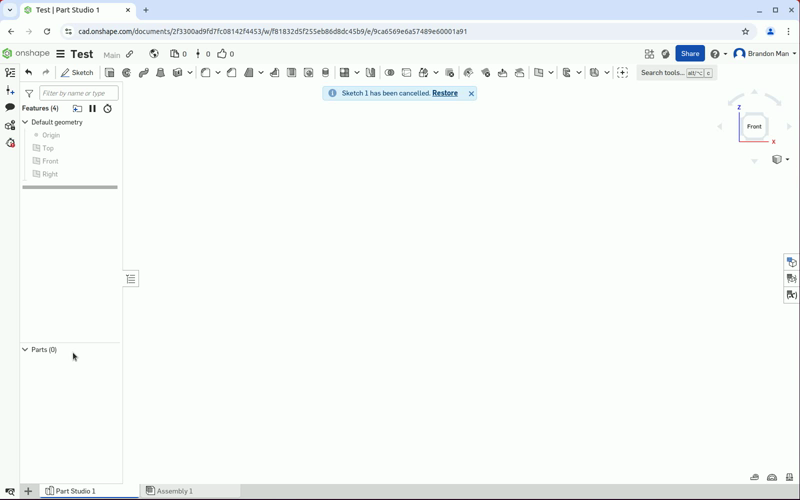
mouse_move(73, 352)
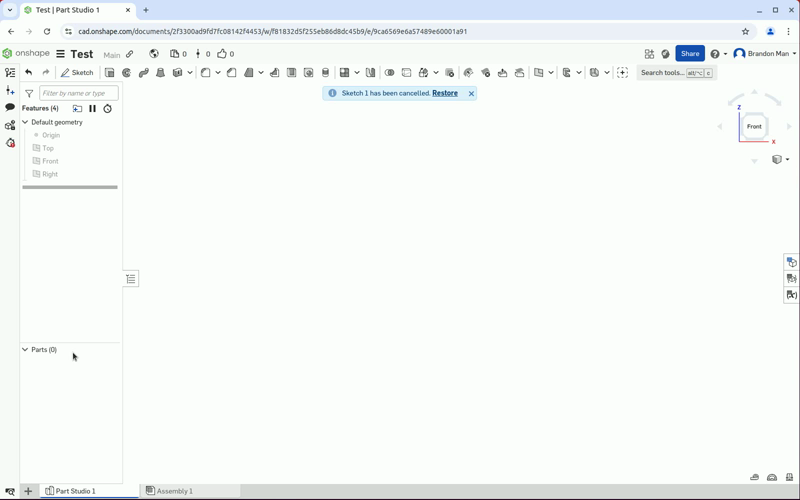
key(shift+y)
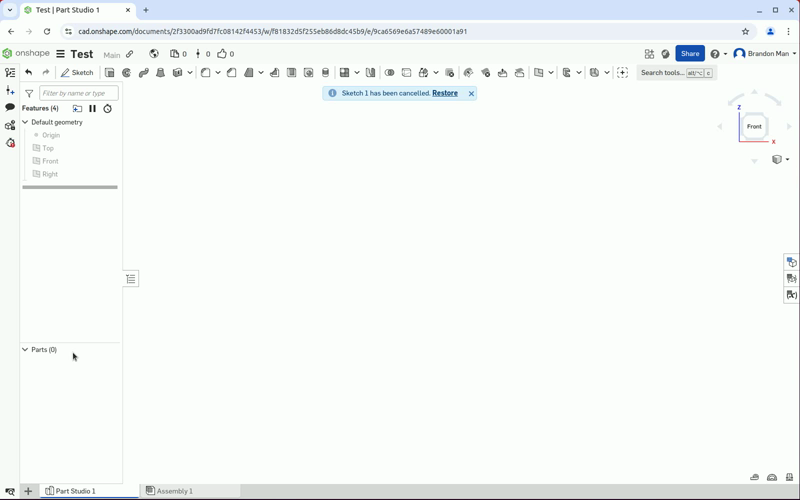
key(shift+s)
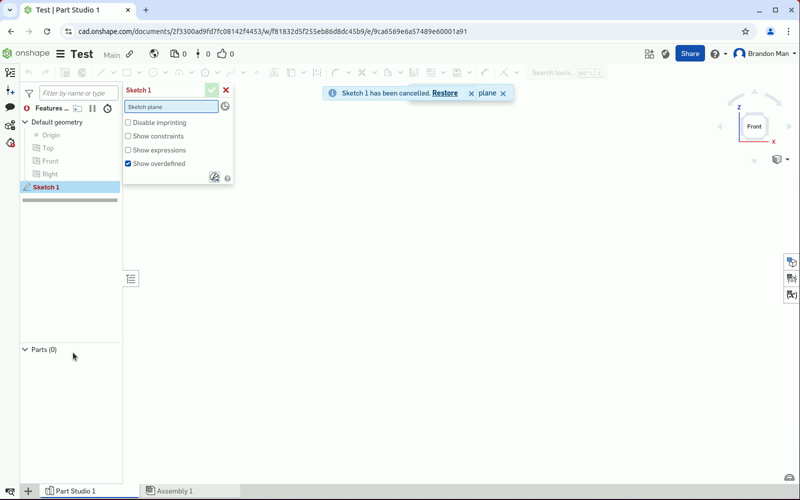
mouse_move(73, 163)
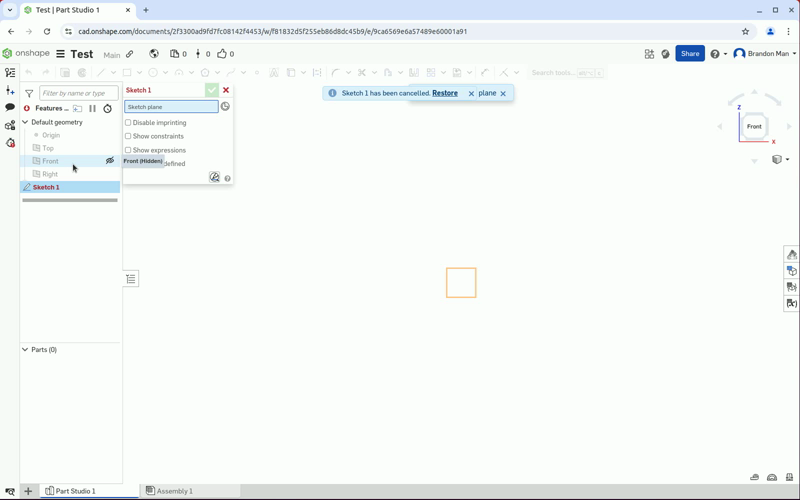
click(73, 163)
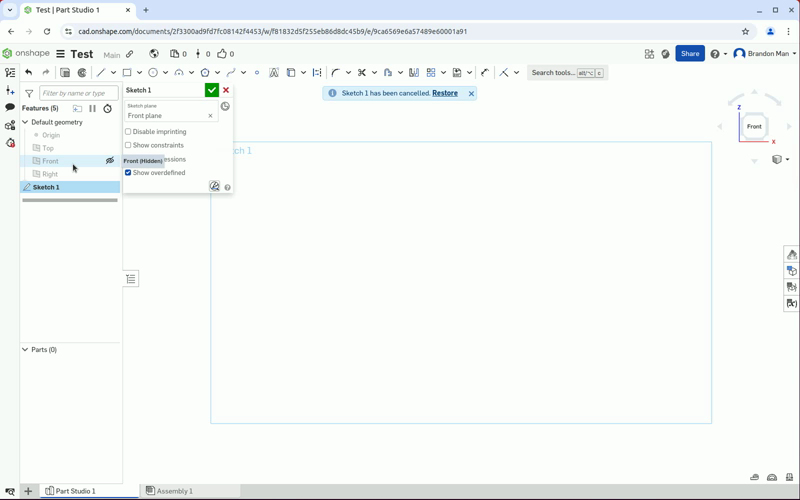
mouse_move(73, 352)
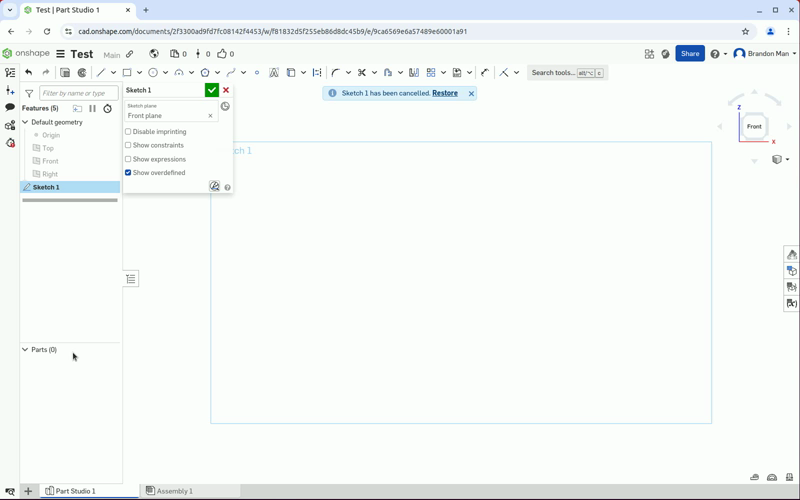
key(y)
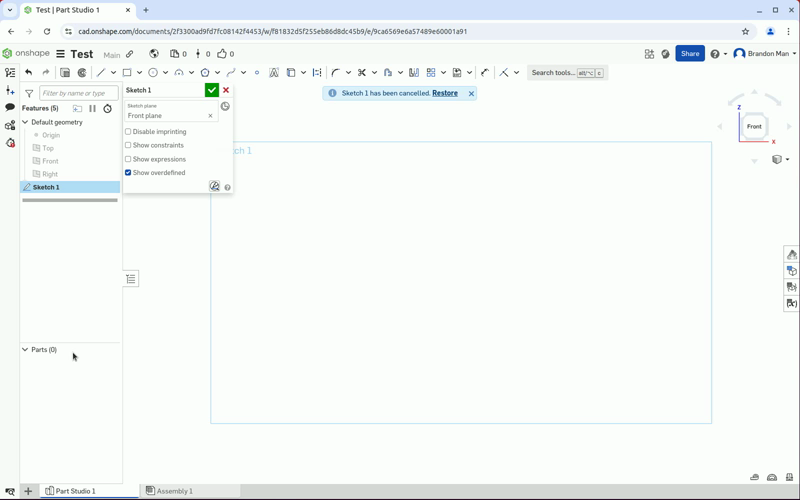
key(c)
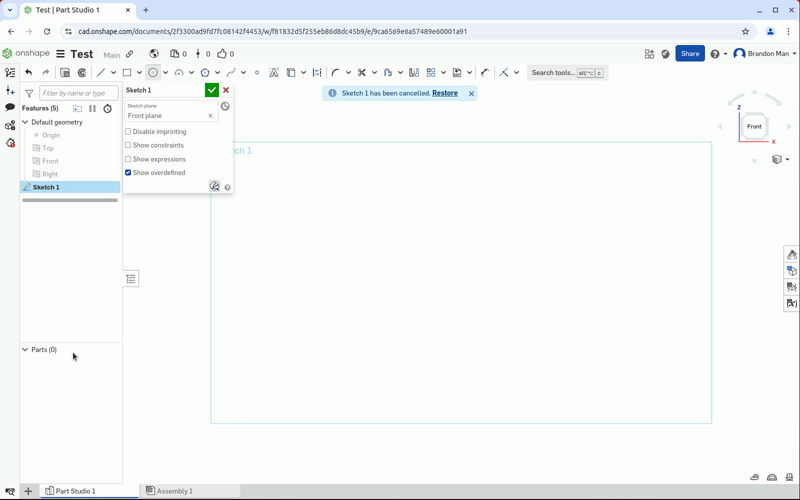
key_down(shift)
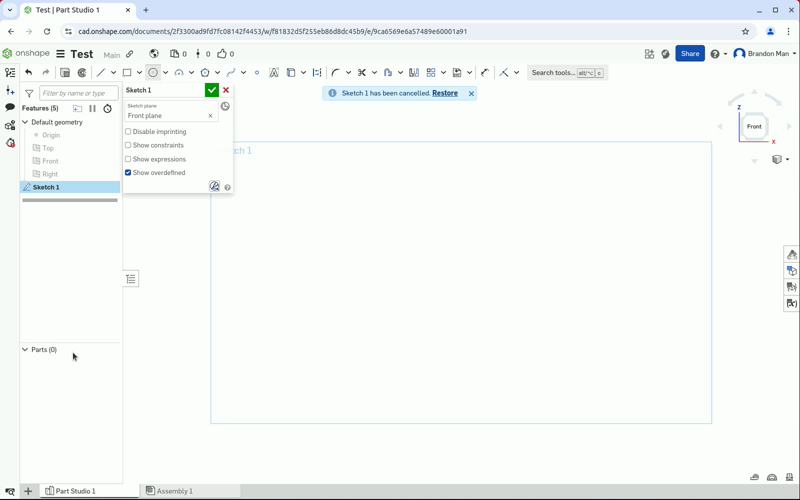
mouse_move(460, 282)
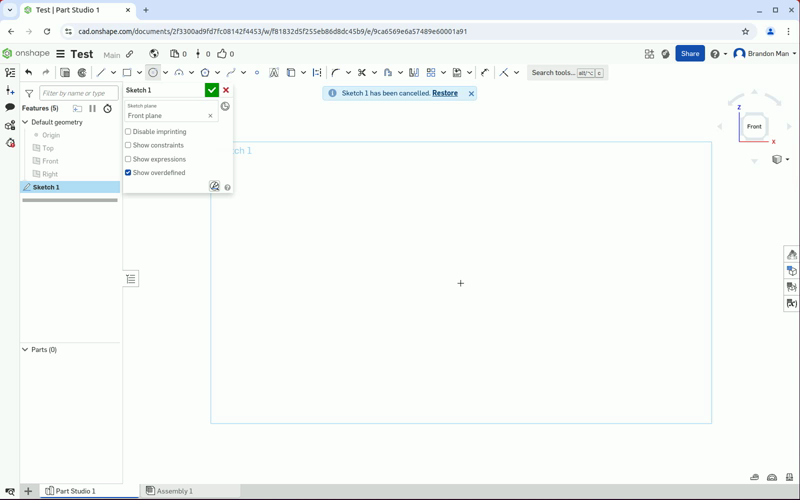
click(460, 282)
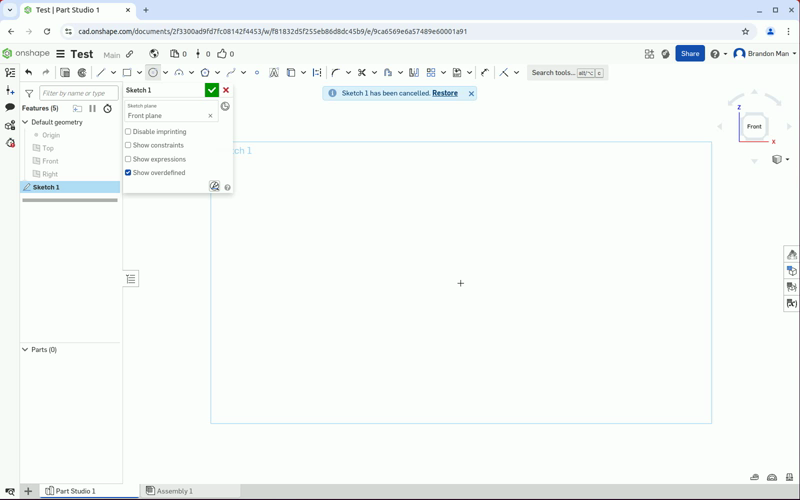
key_up(shift)
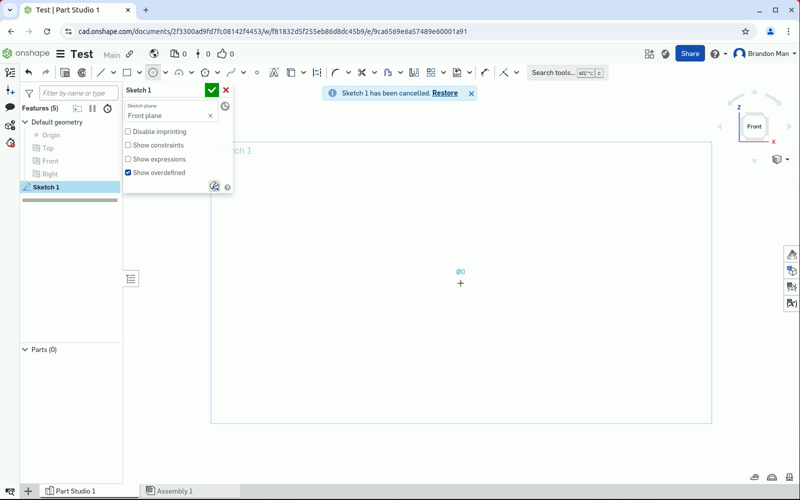
mouse_move(508, 282)
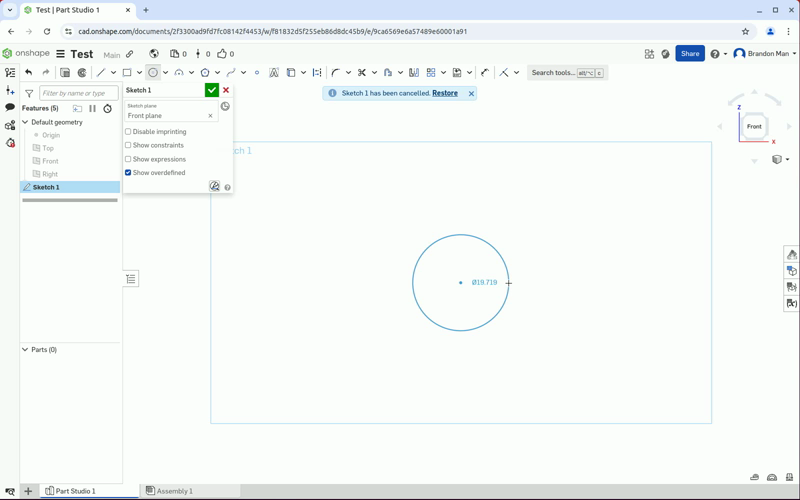
click(508, 282)
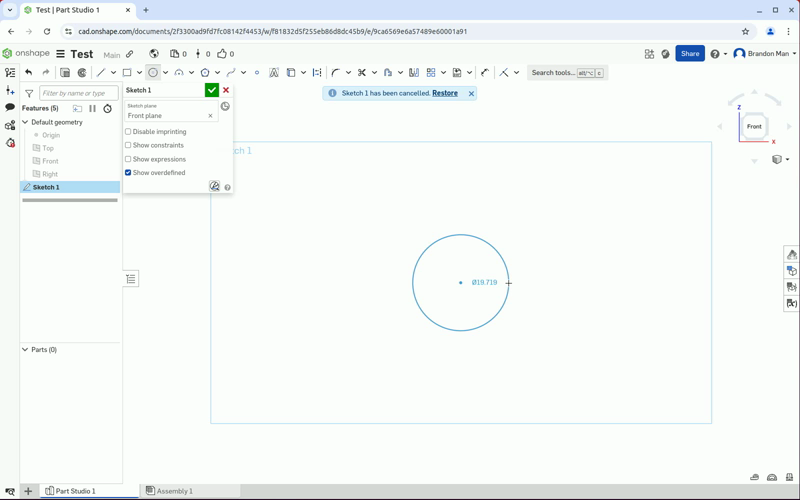
key(esc)
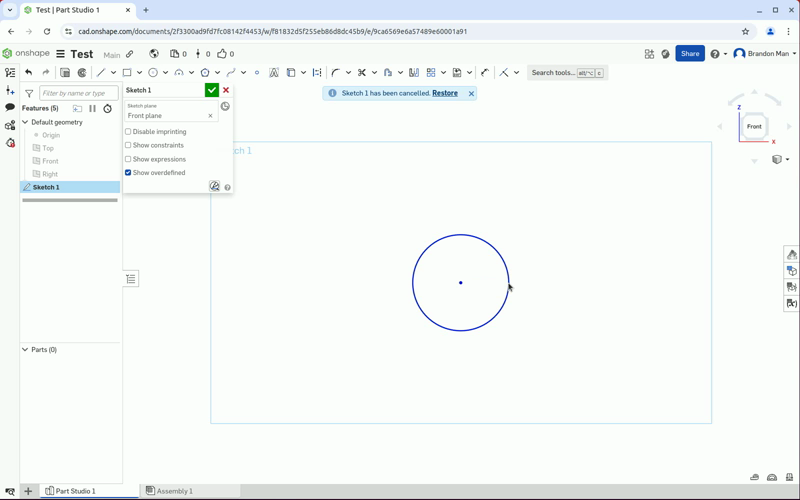
mouse_move(454, 297)
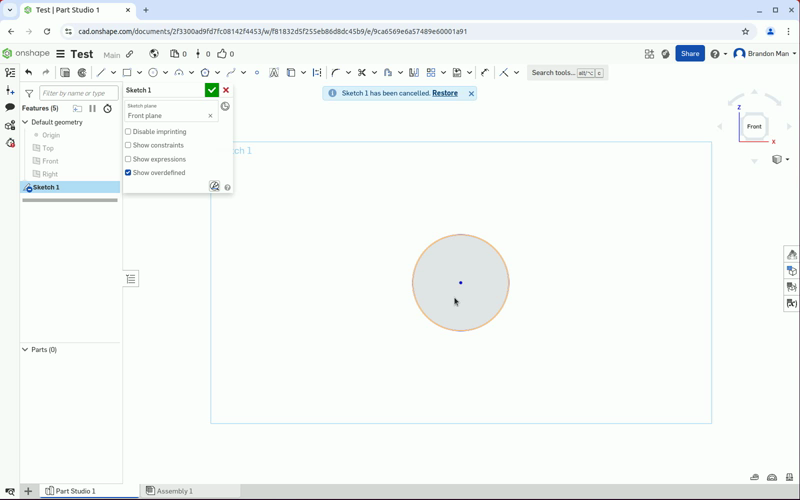
click(454, 297)
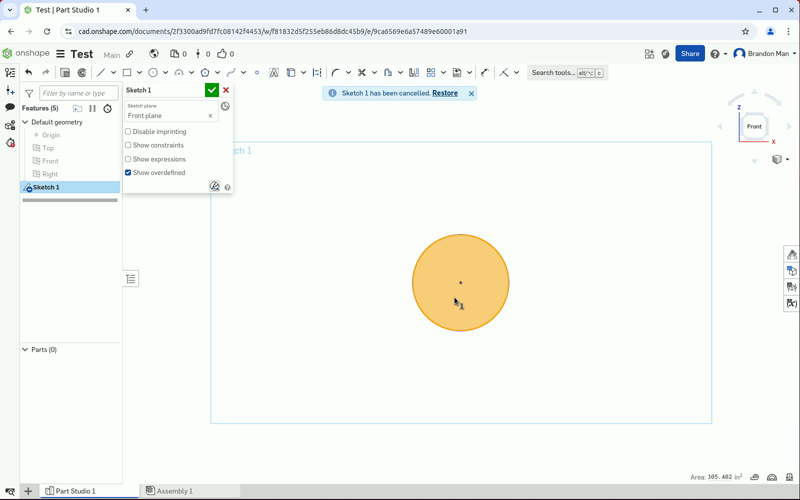
mouse_move(73, 352)
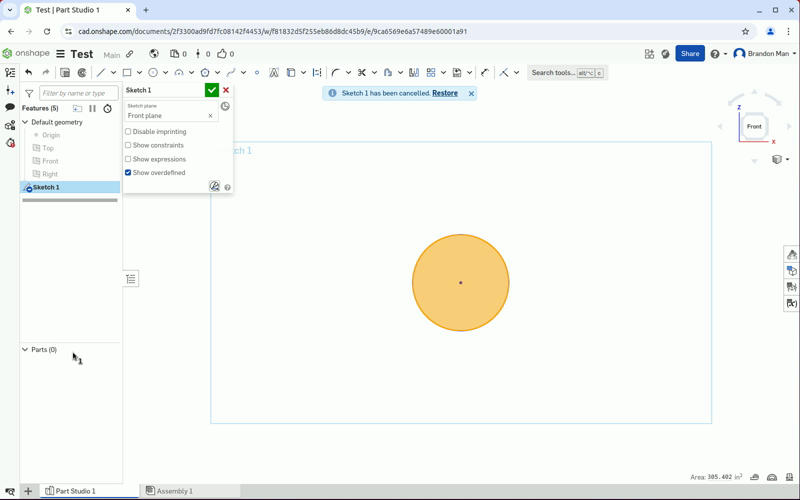
key(shift+y)
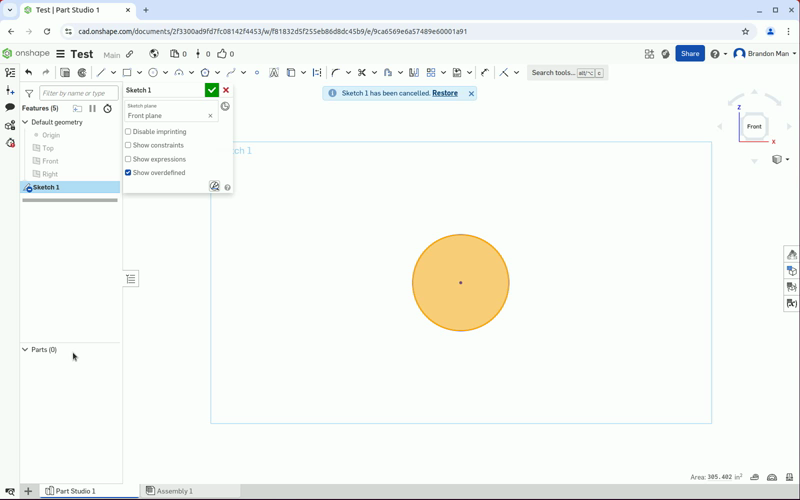
key(shift+e)
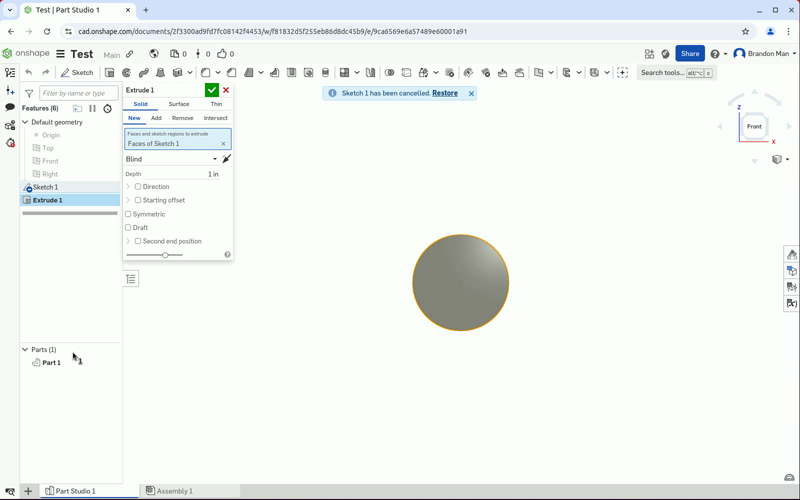
mouse_move(143, 106)
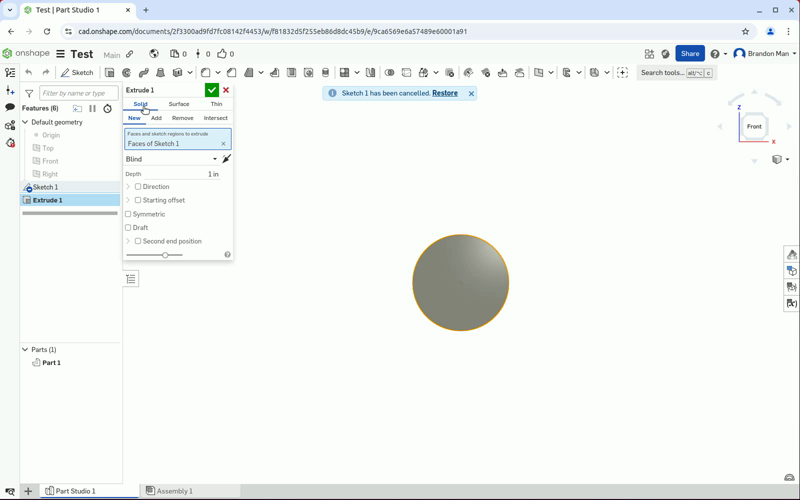
click(143, 106)
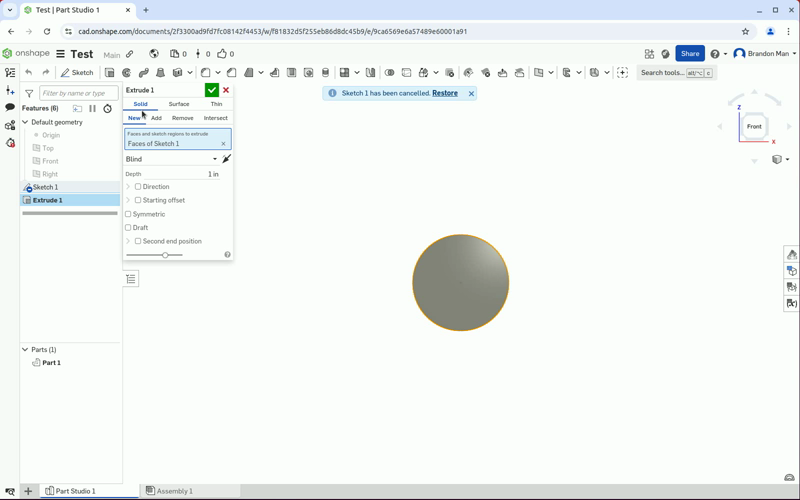
mouse_move(137, 120)
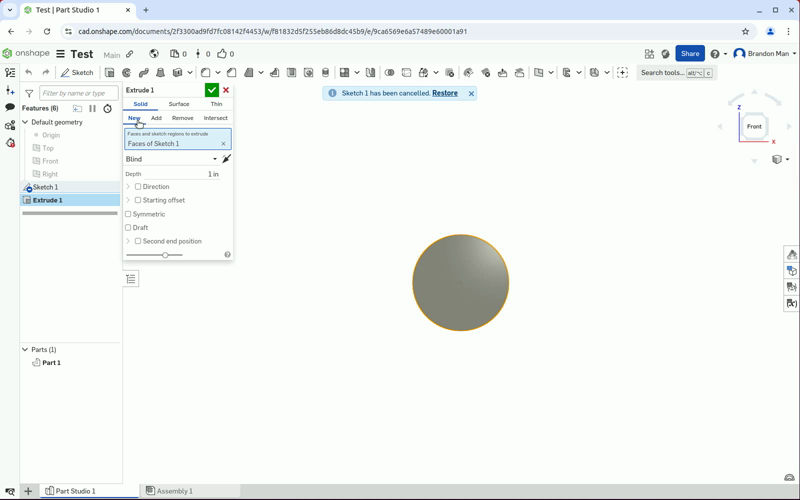
click(137, 120)
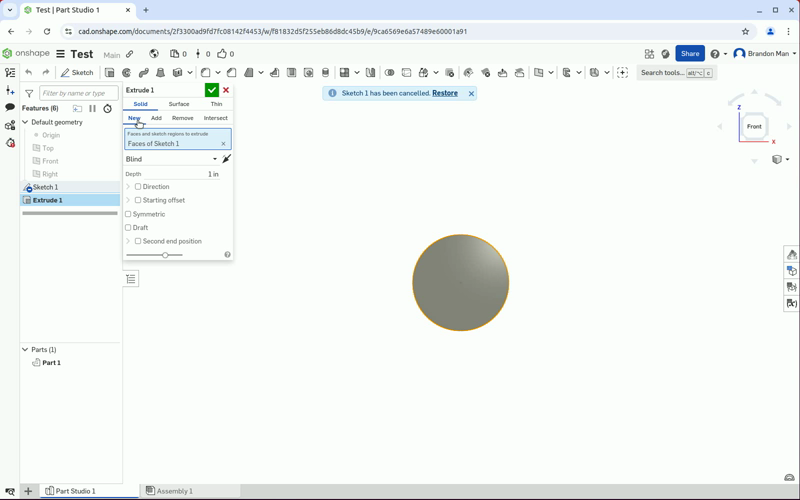
key(tab, 4)
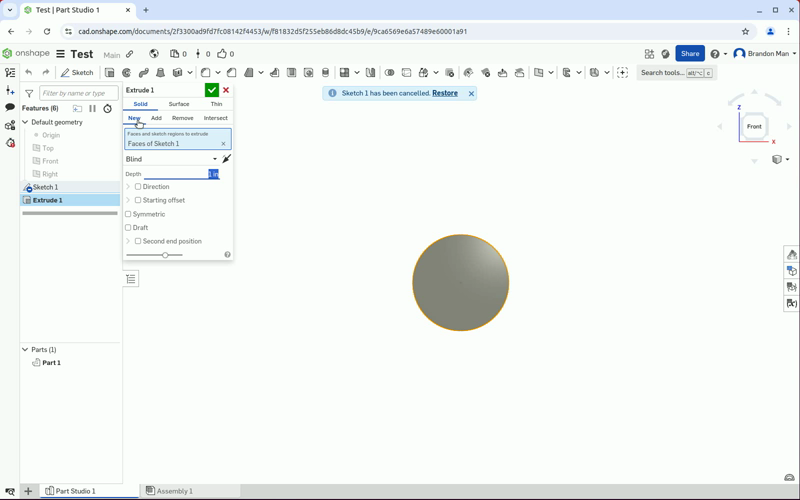
text(23.108)
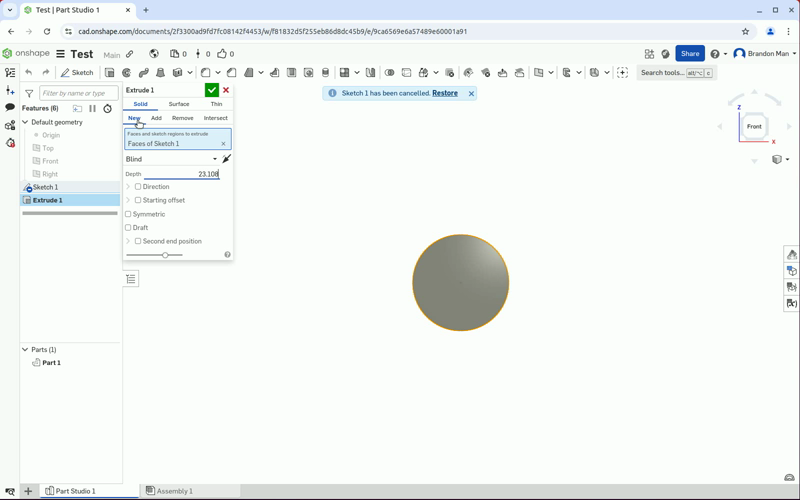
key(enter)
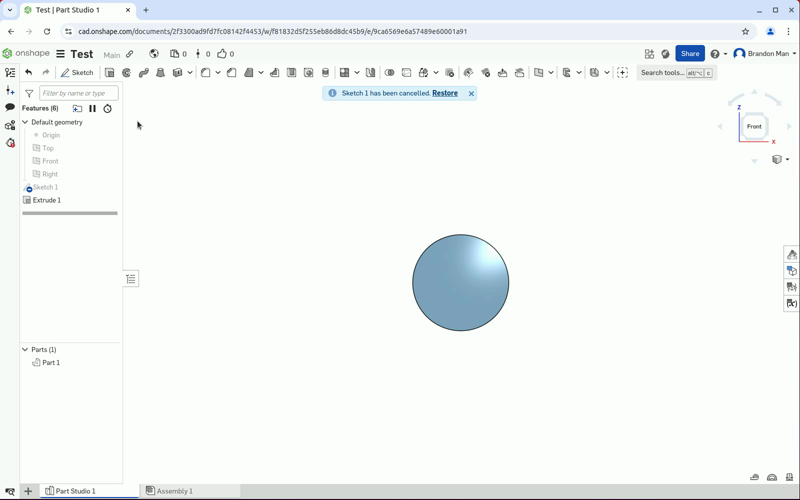
key(shift+h)
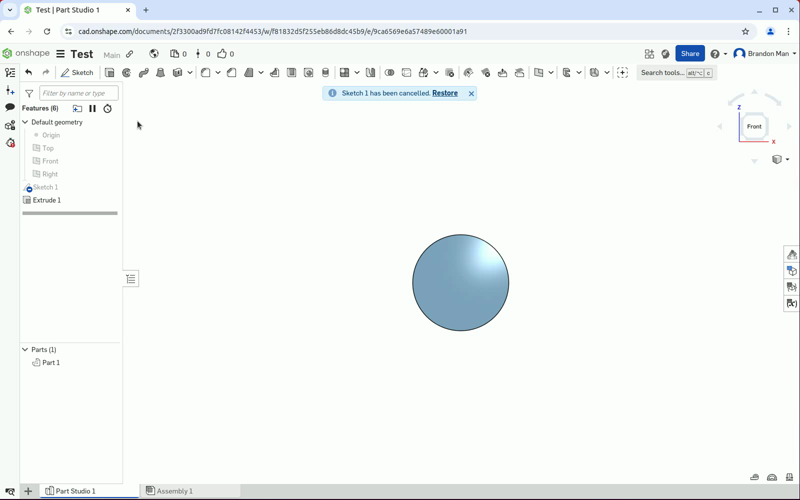
key(shift+h)
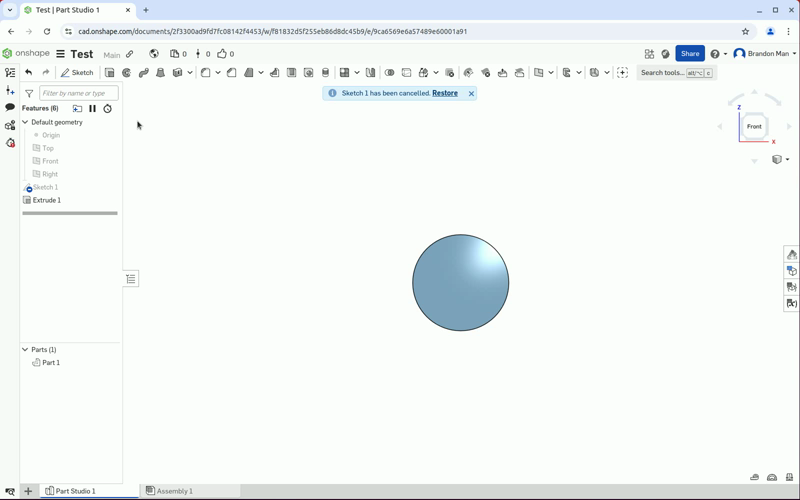
mouse_move(73, 189)
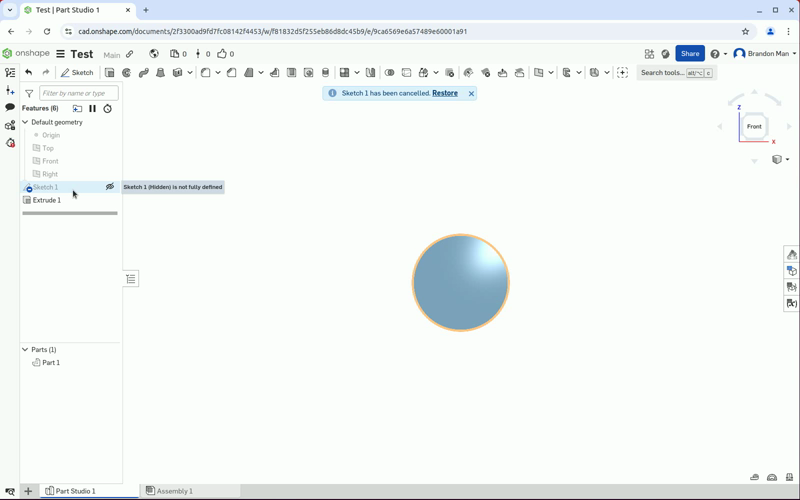
click(73, 189)
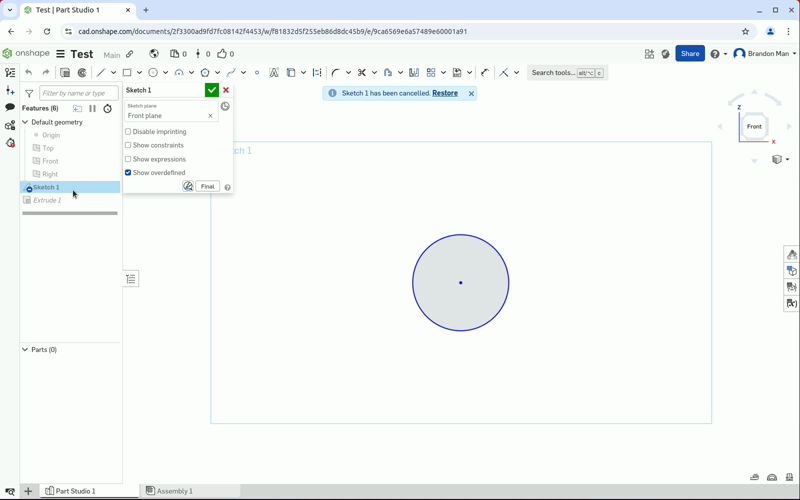
mouse_move(229, 92)
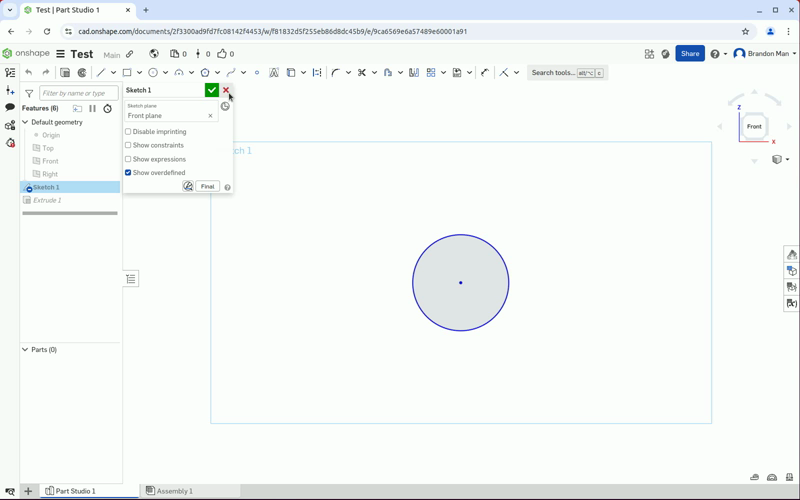
click(229, 92)
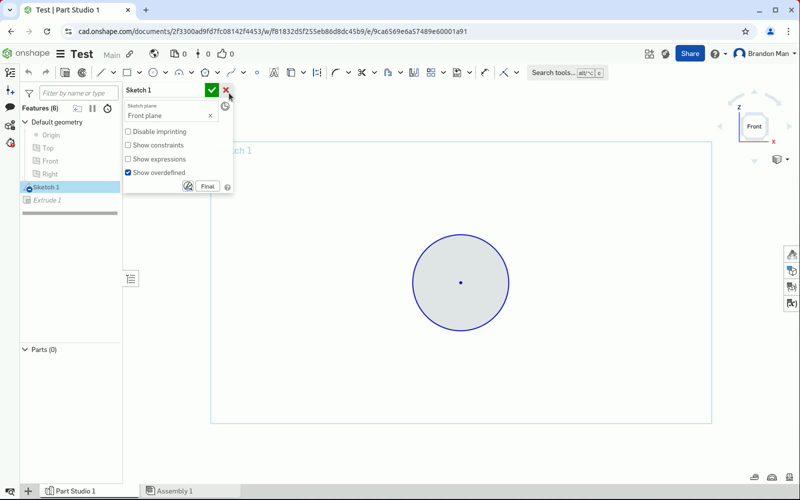
key(shift+s)
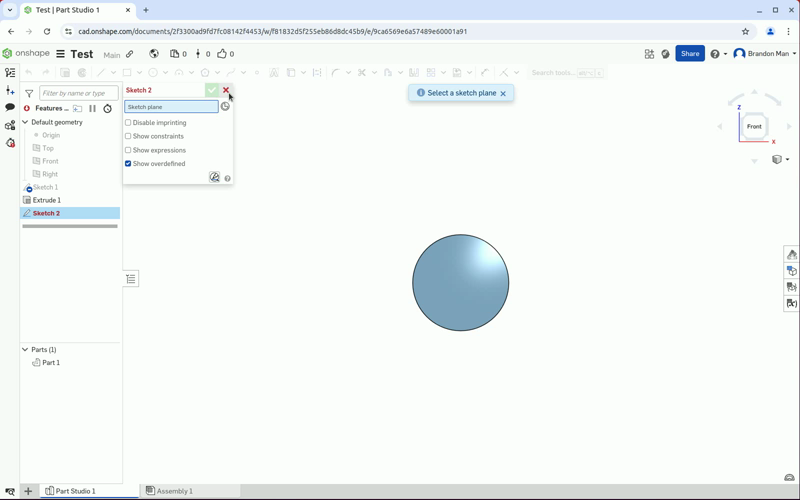
mouse_move(73, 163)
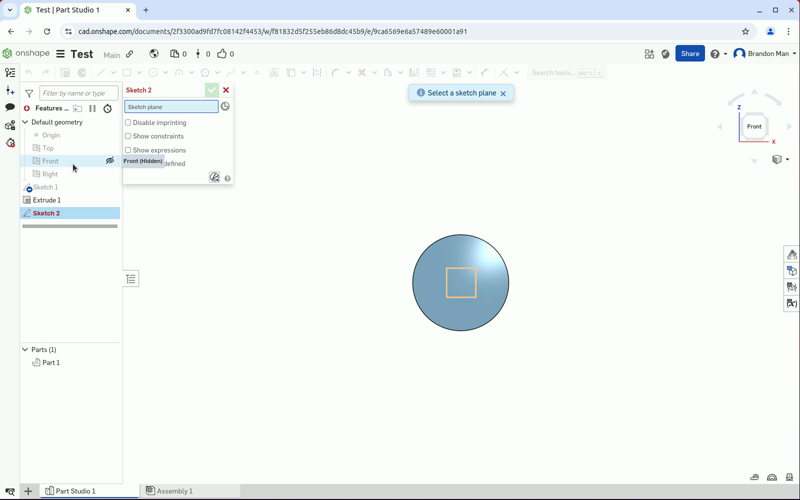
click(73, 163)
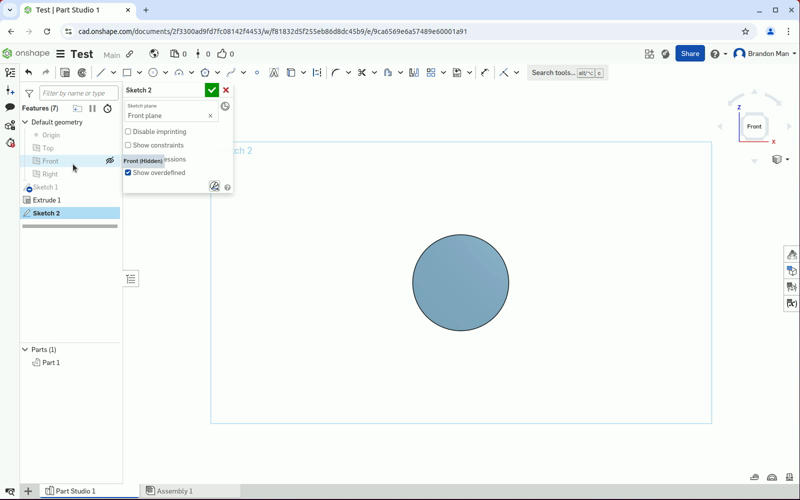
mouse_move(73, 352)
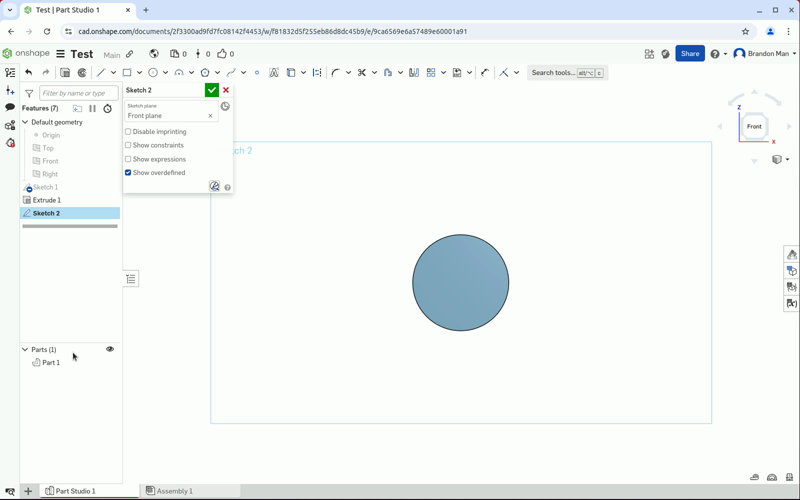
key(y)
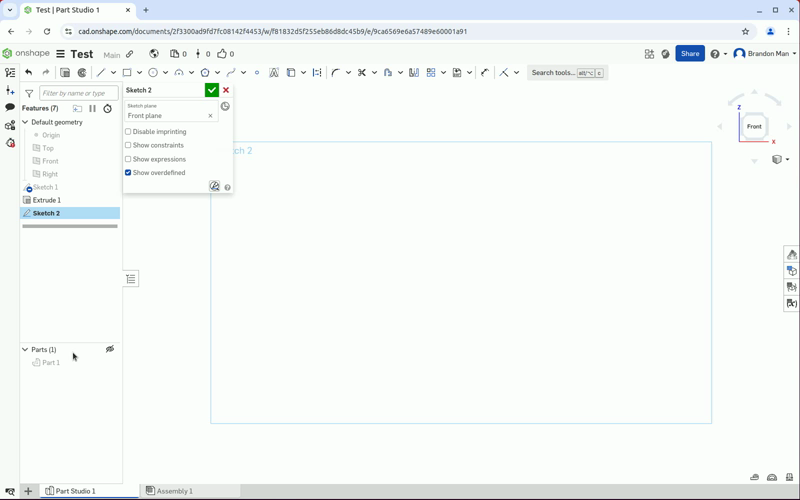
key(c)
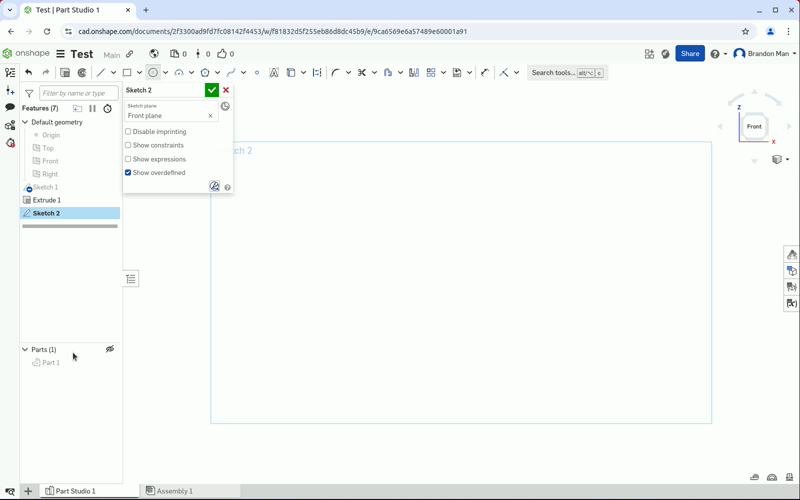
key_down(shift)
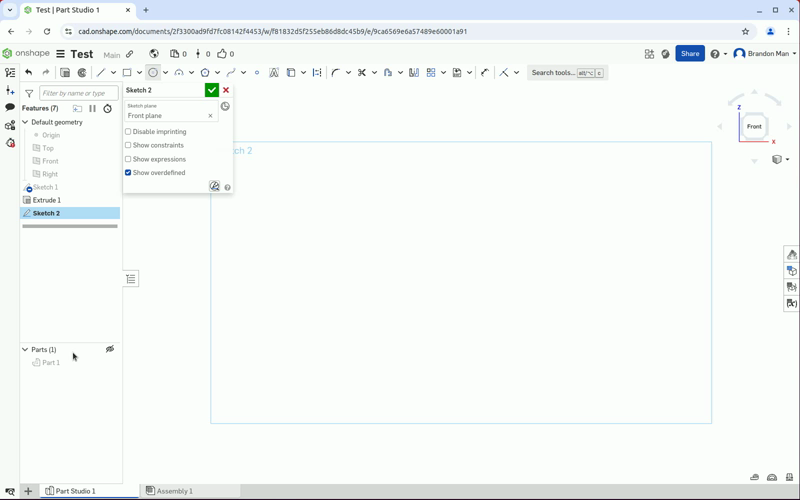
mouse_move(460, 282)
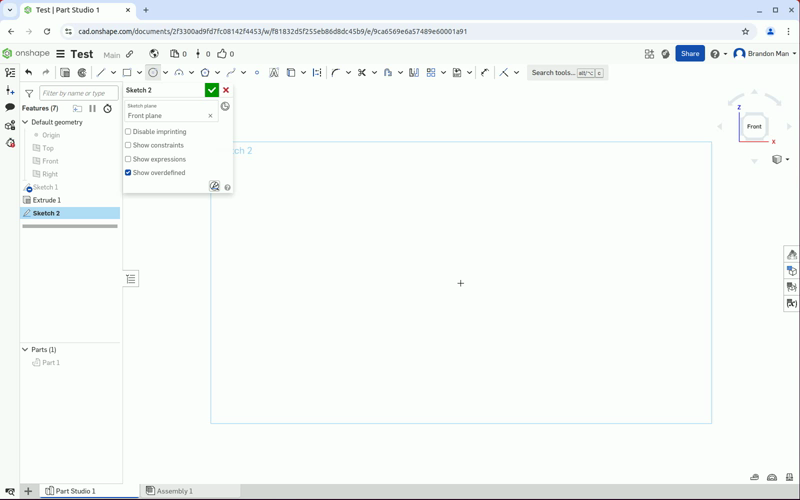
click(460, 282)
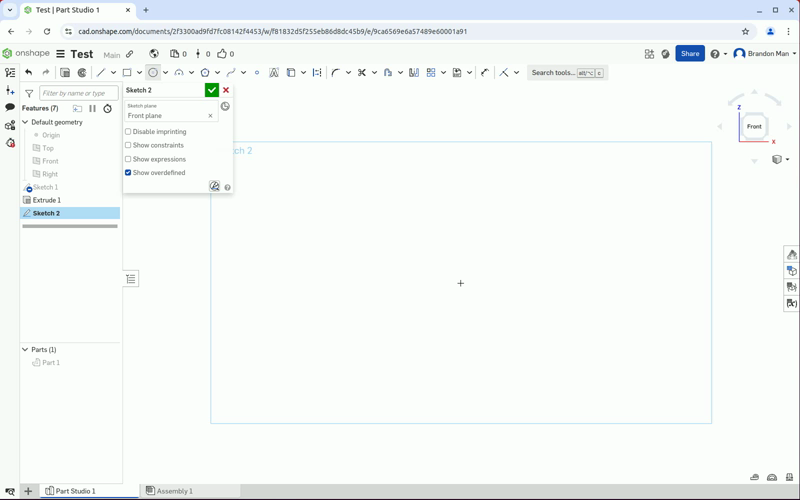
key_up(shift)
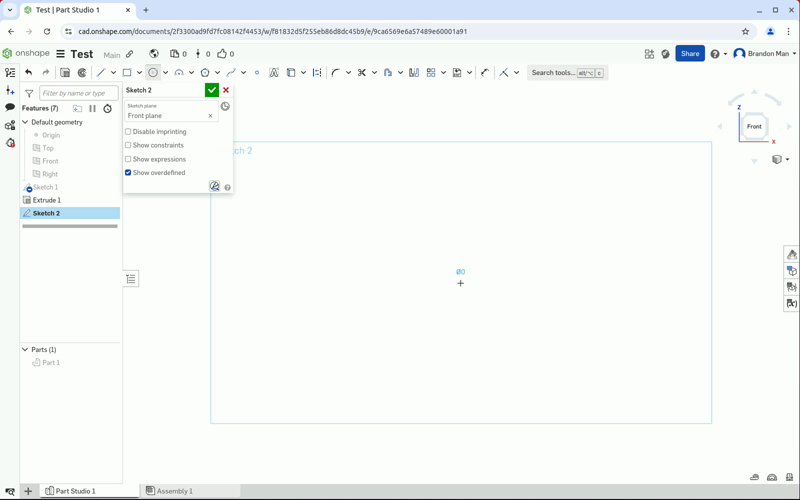
mouse_move(508, 282)
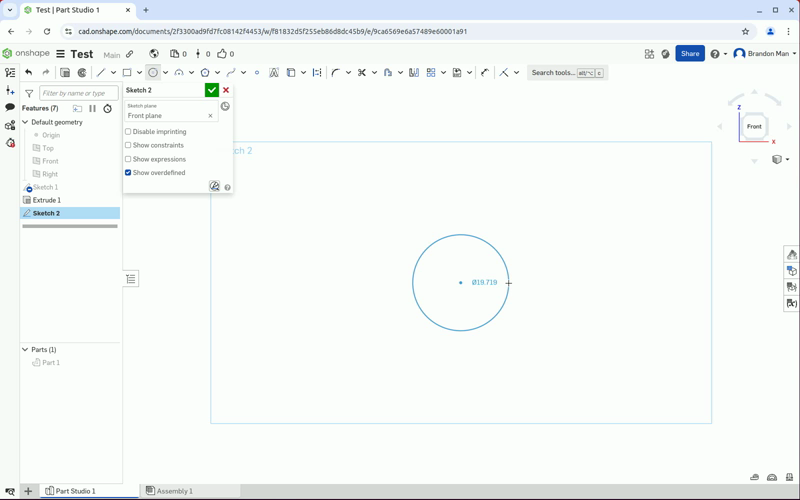
click(508, 282)
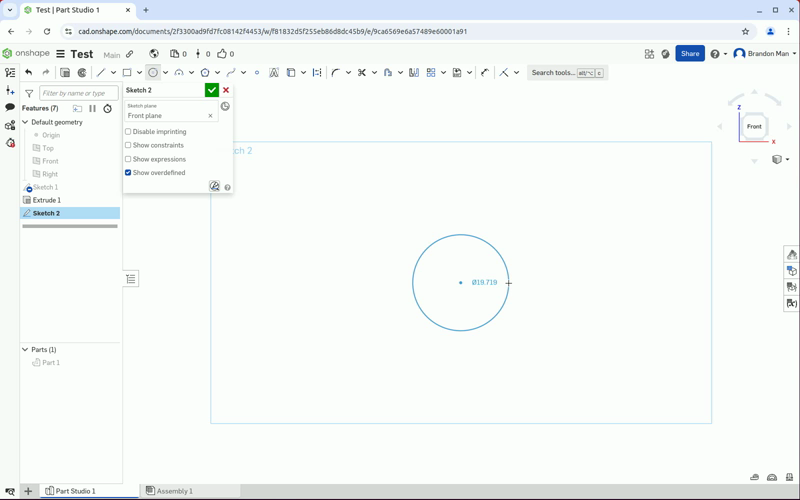
key(esc)
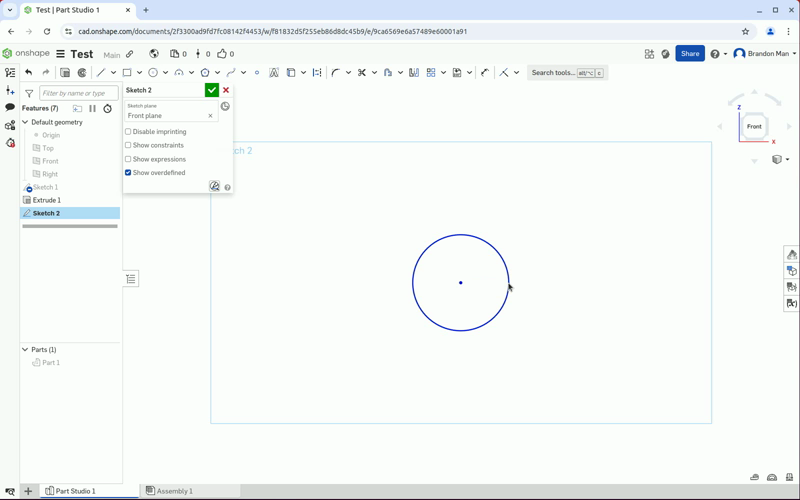
mouse_move(478, 289)
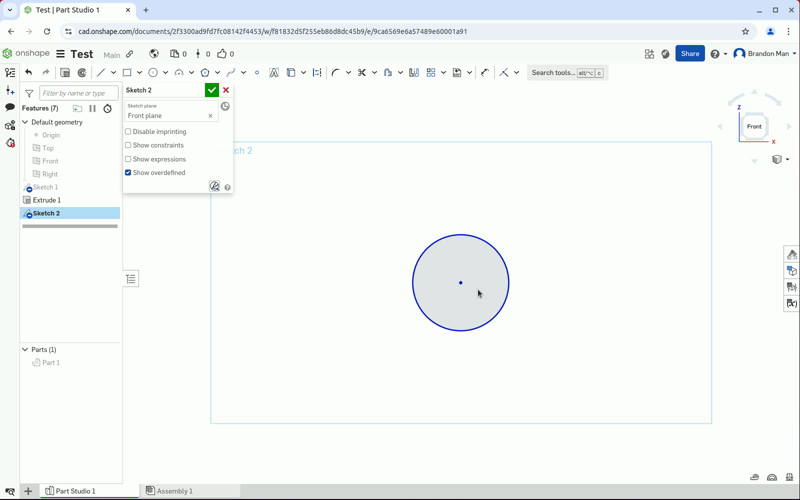
click(478, 289)
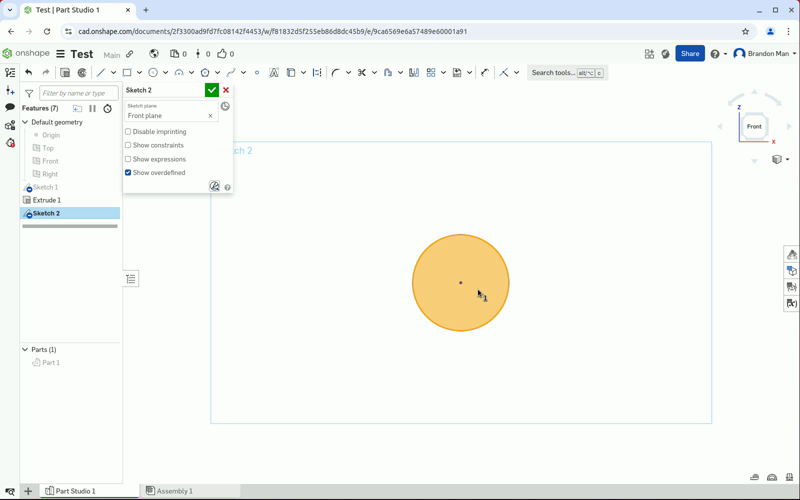
mouse_move(73, 352)
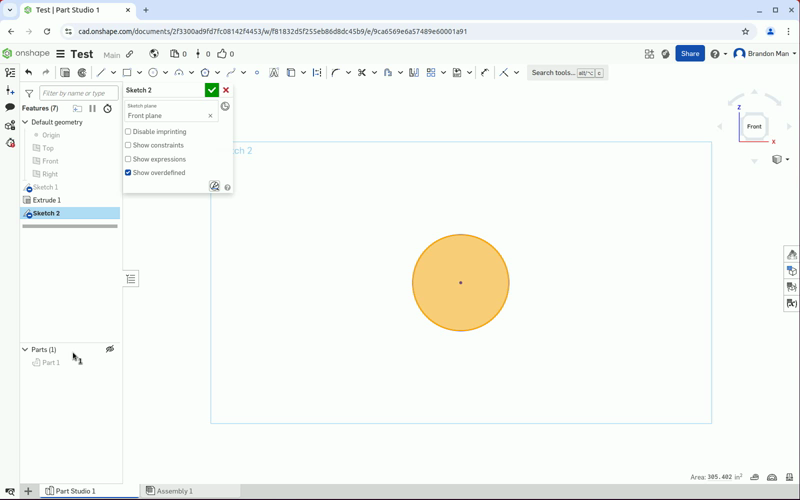
key(shift+y)
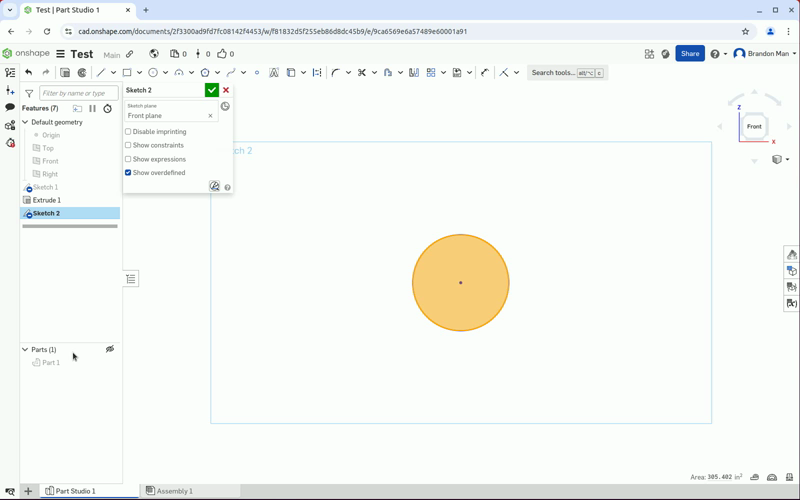
key(shift+e)
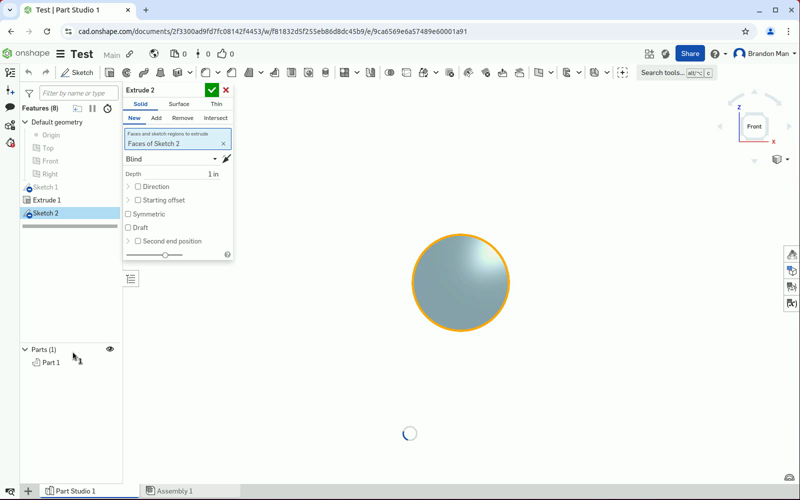
mouse_move(143, 106)
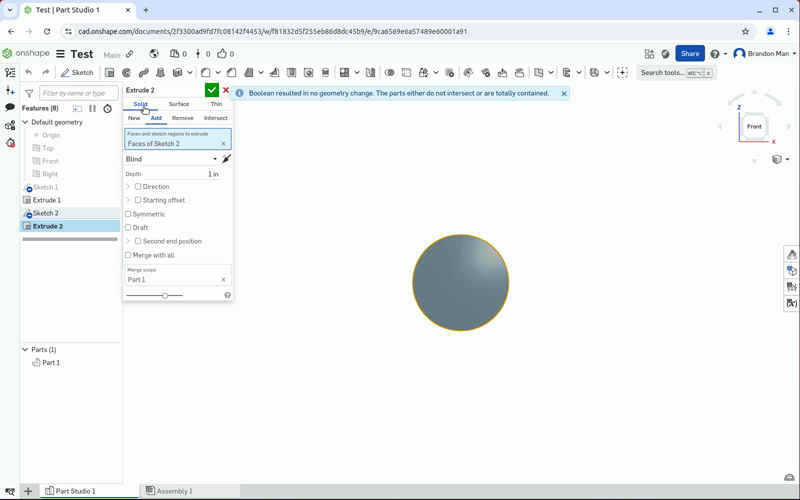
click(143, 106)
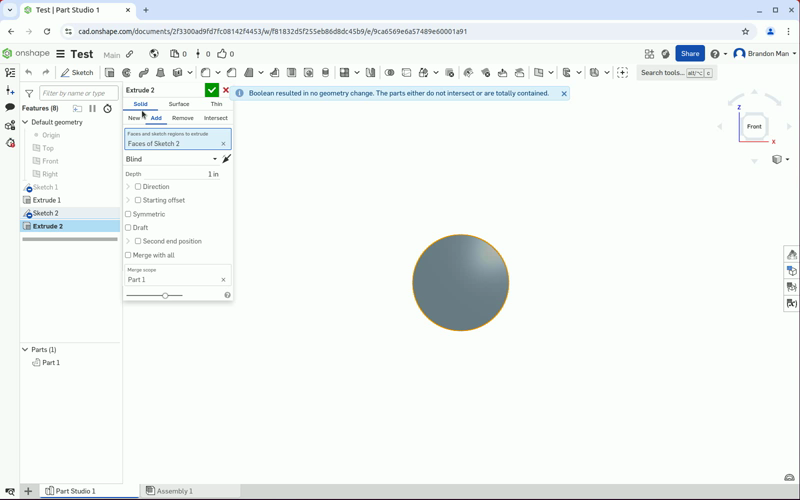
mouse_move(137, 120)
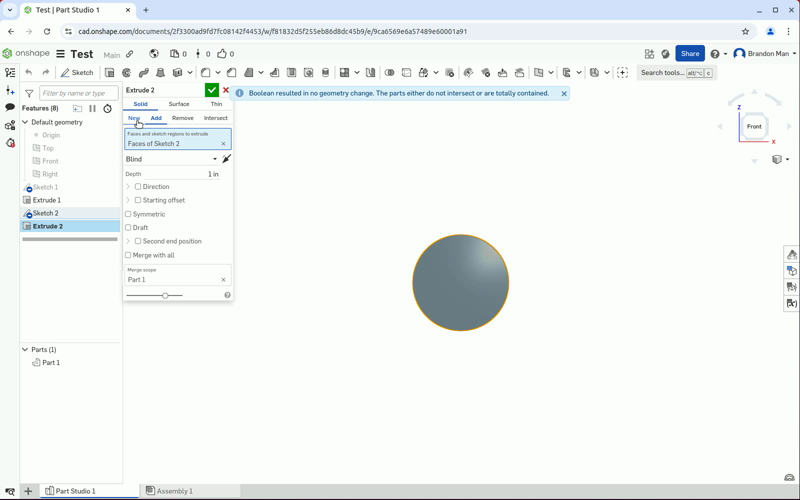
click(137, 120)
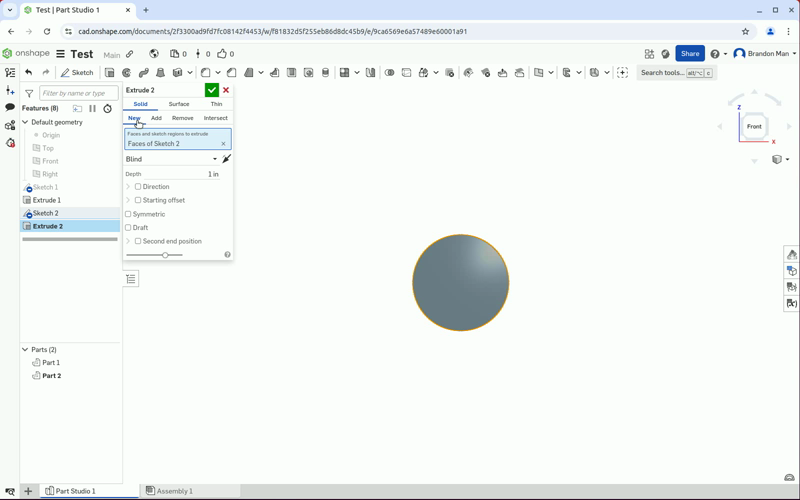
key(tab, 4)
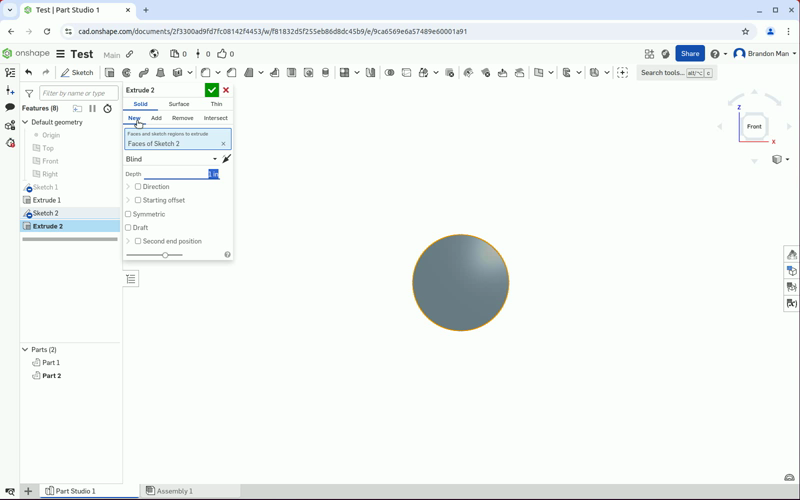
text(23.108)
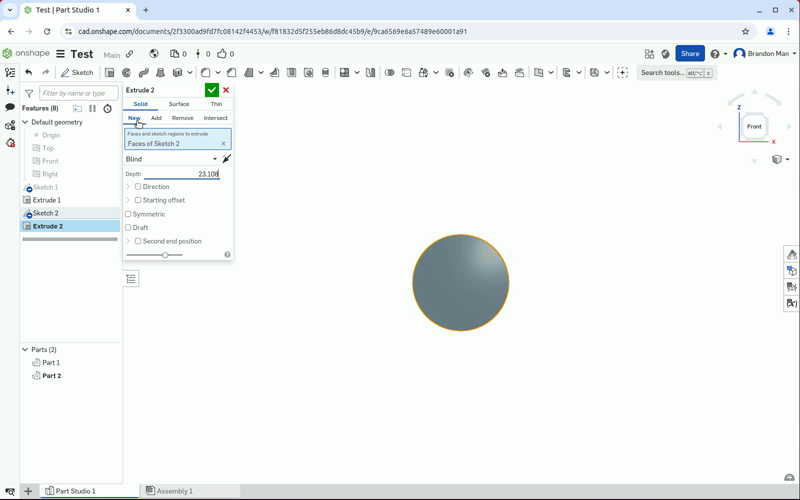
key(enter)
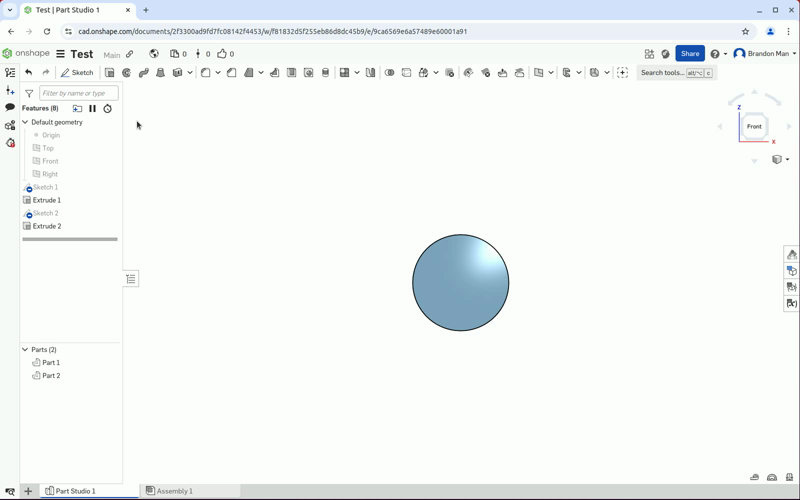
key(shift+h)
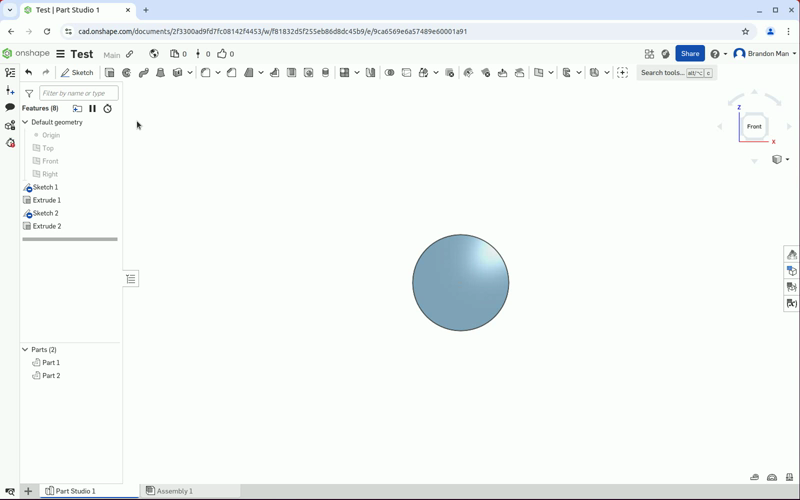
key(shift+h)
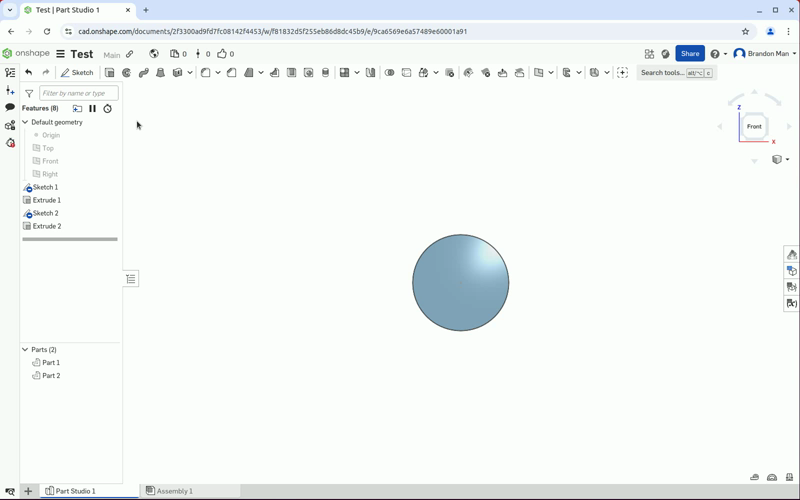
key(shift+7)
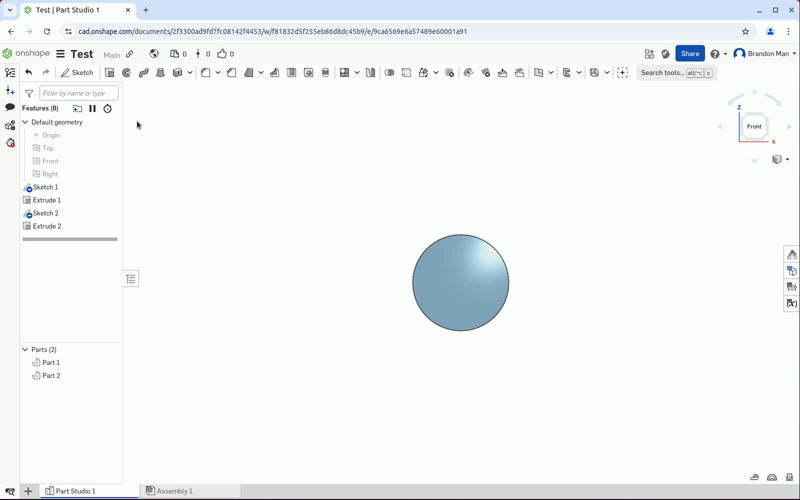
key(left, 2)
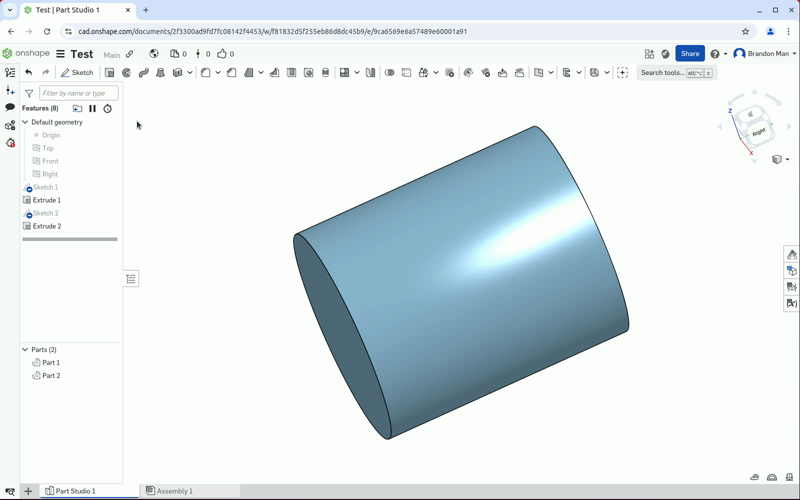
key(down, 2)
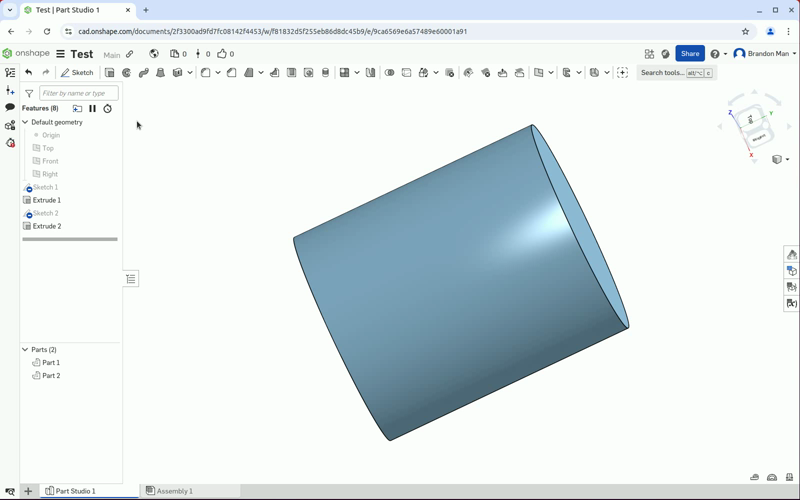
key(up, 2)
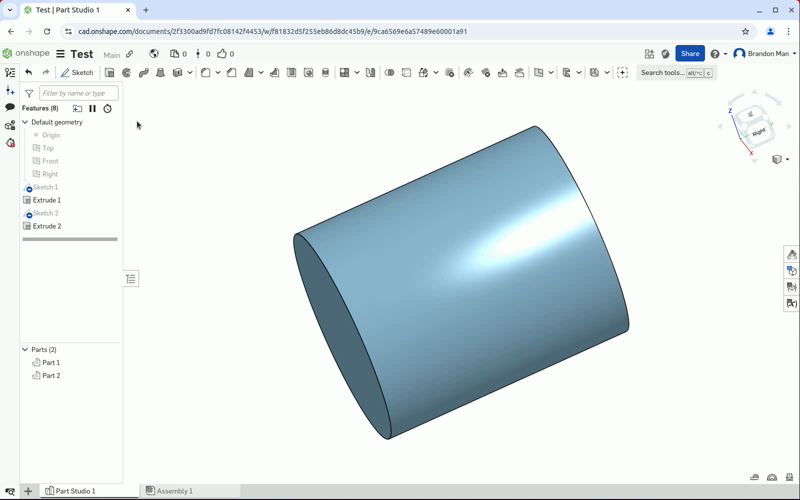
key(right, 2)
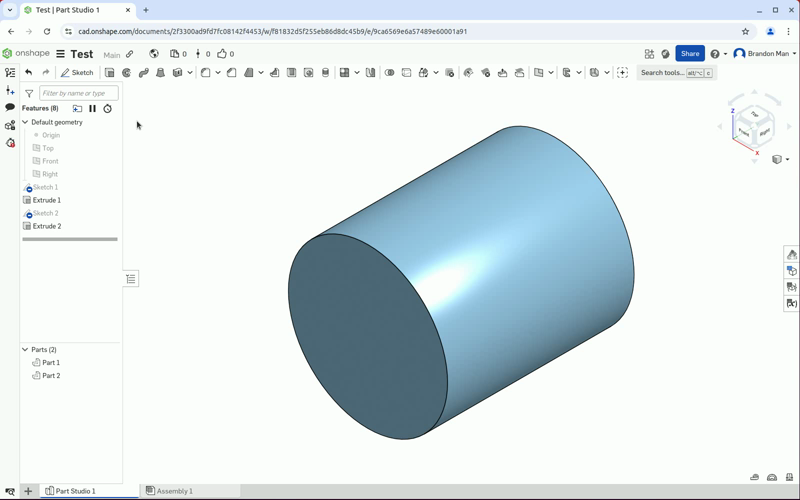
mouse_move(73, 189)
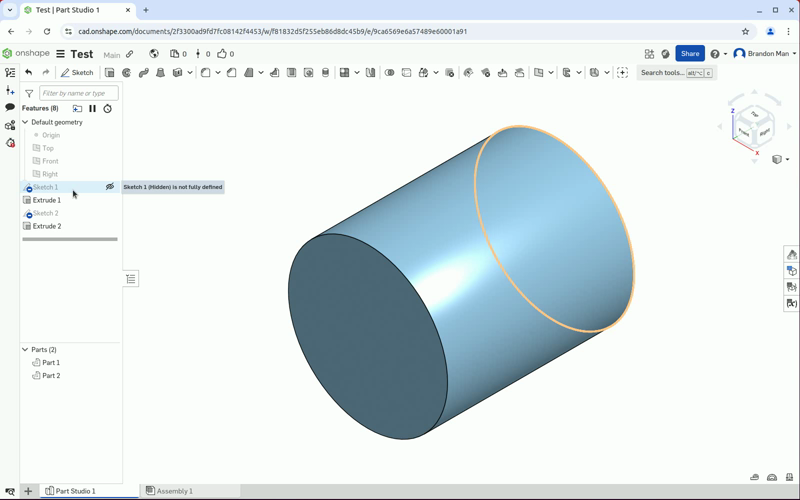
click(73, 189)